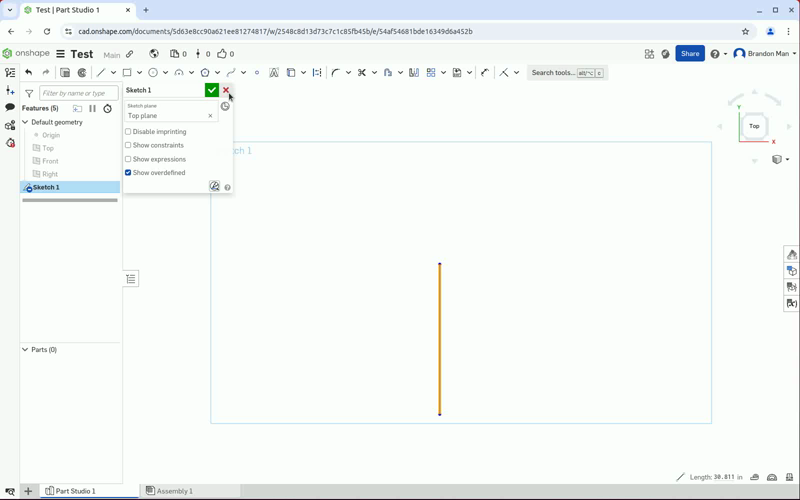
key(shift+h)
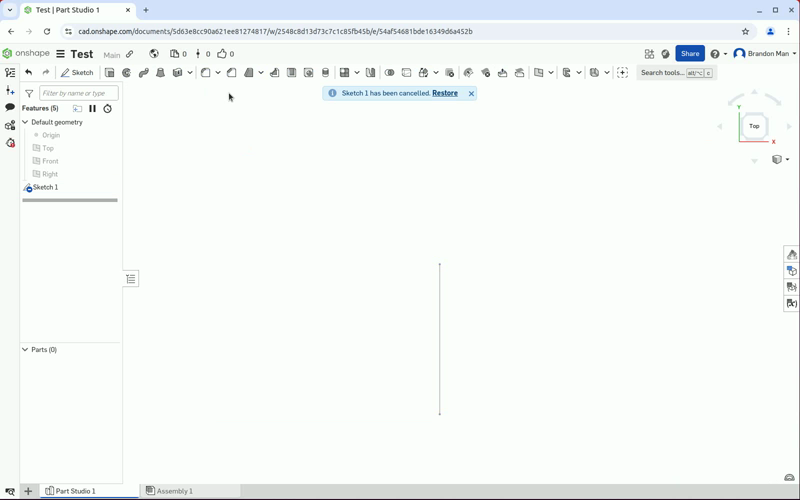
key(shift+s)
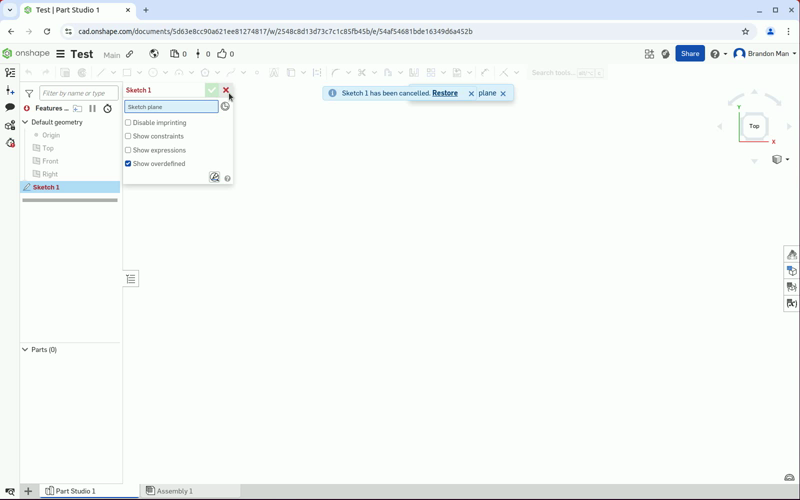
mouse_move(73, 150)
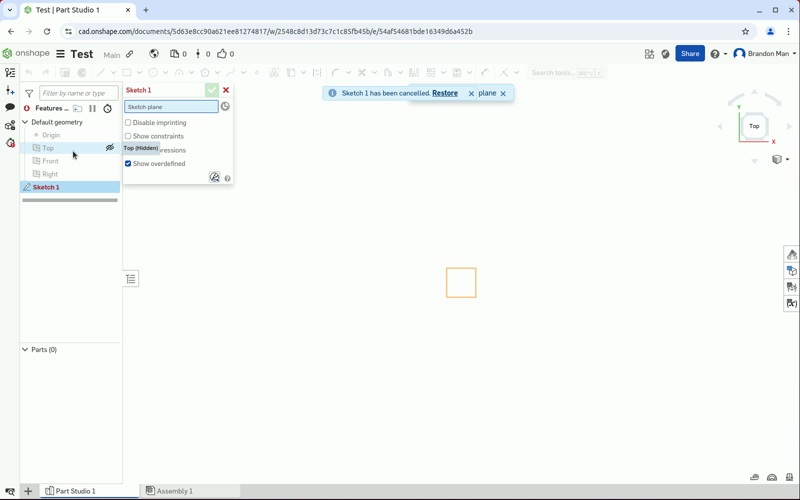
click(73, 150)
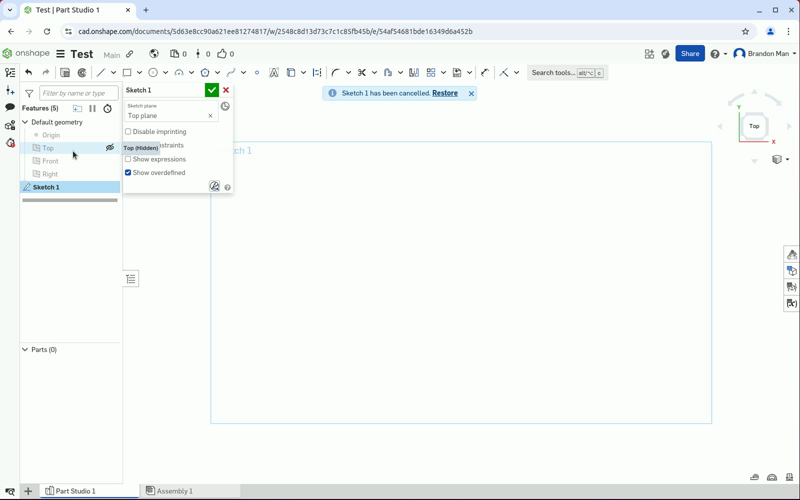
mouse_move(73, 352)
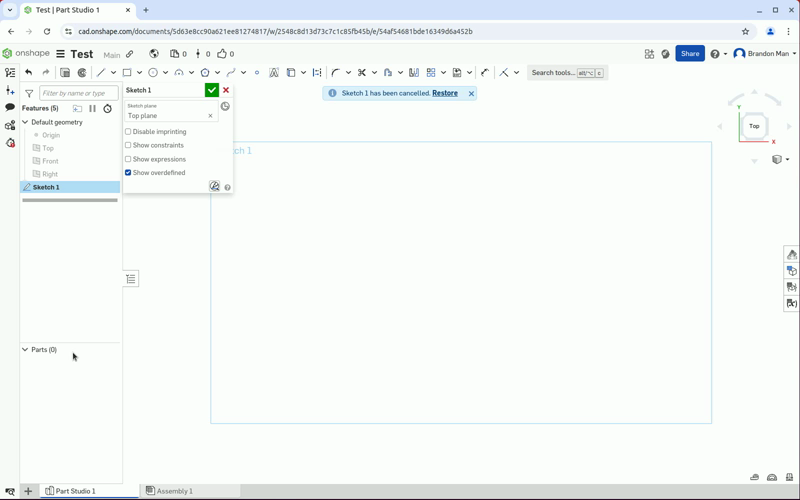
key(y)
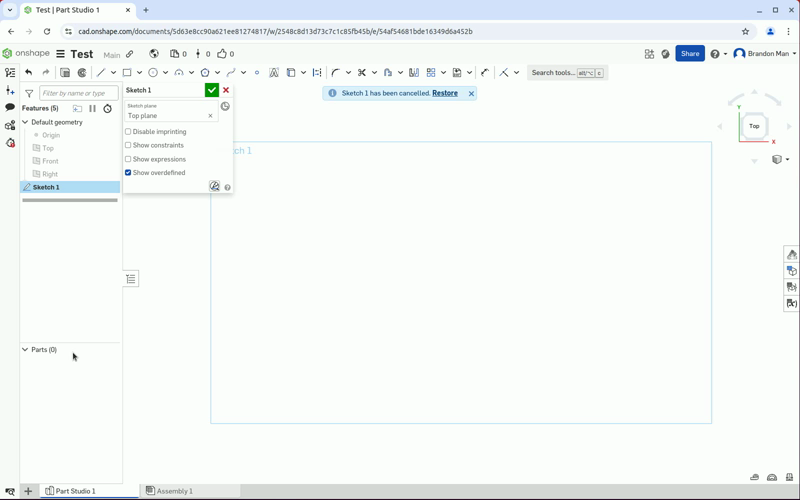
key(c)
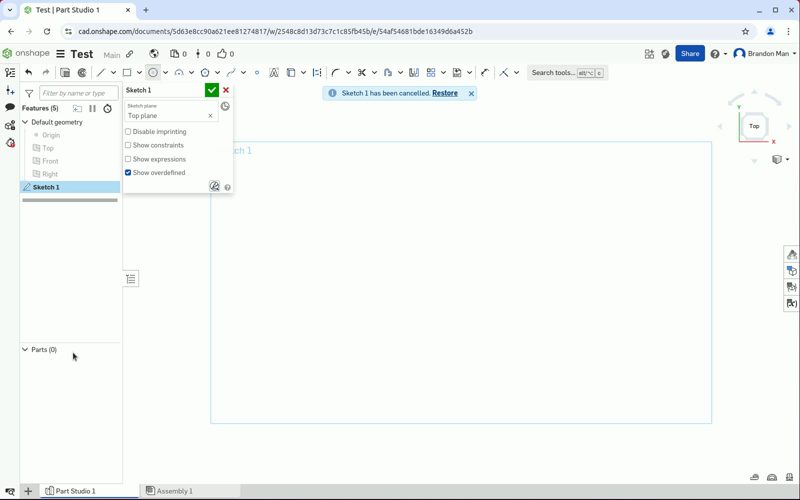
key_down(shift)
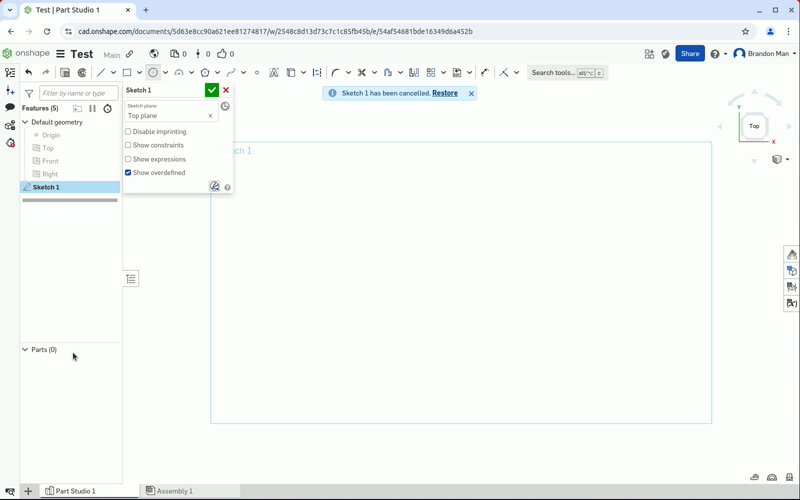
mouse_move(461, 282)
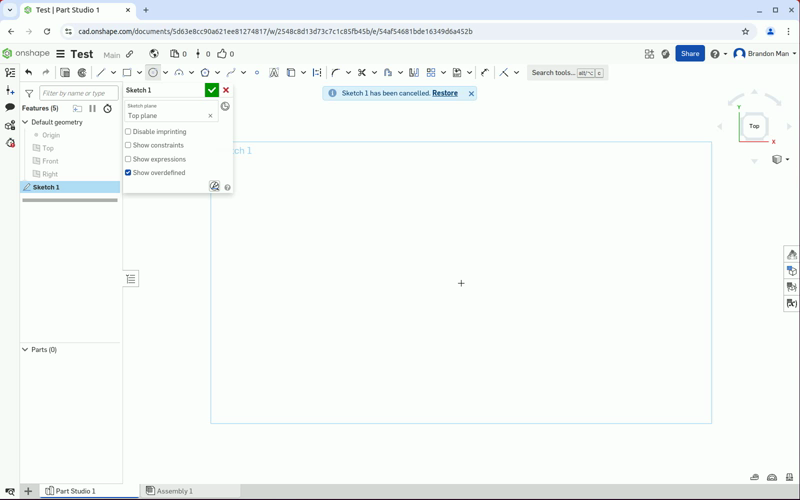
click(461, 282)
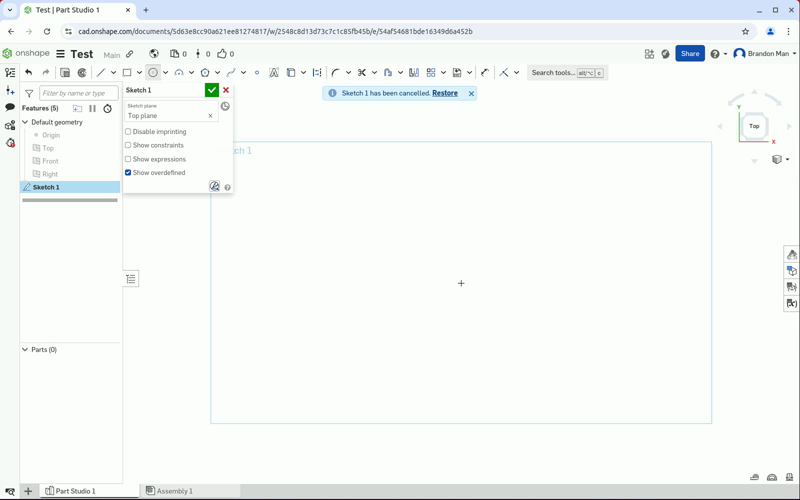
key_up(shift)
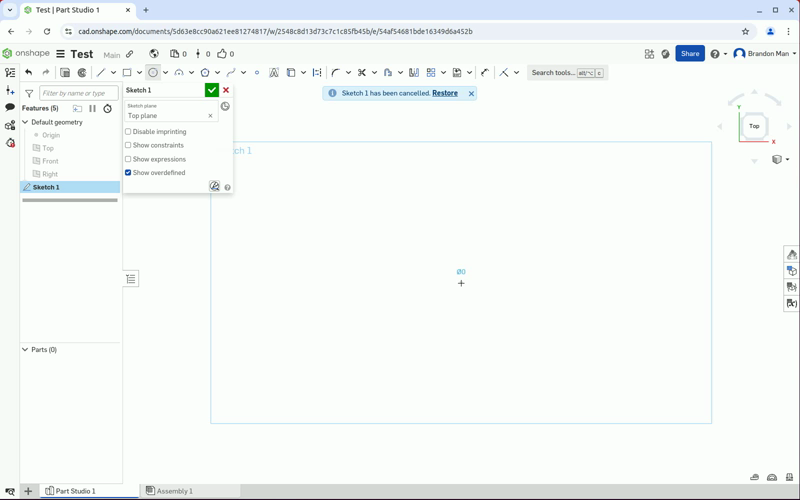
mouse_move(524, 282)
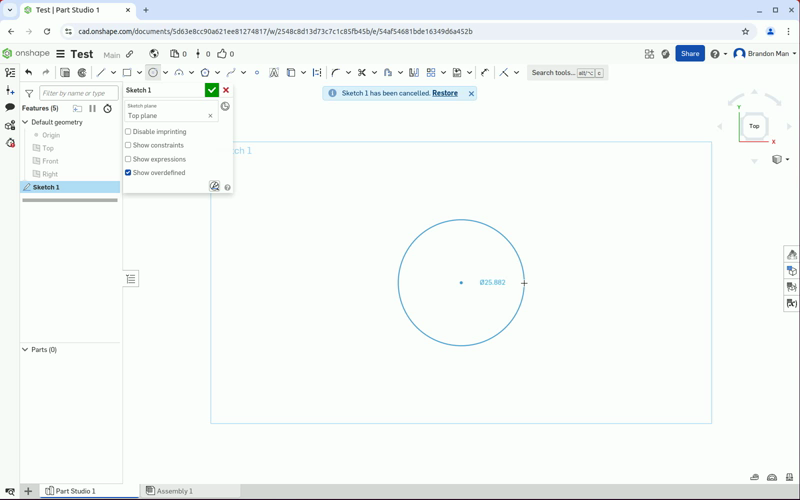
click(524, 282)
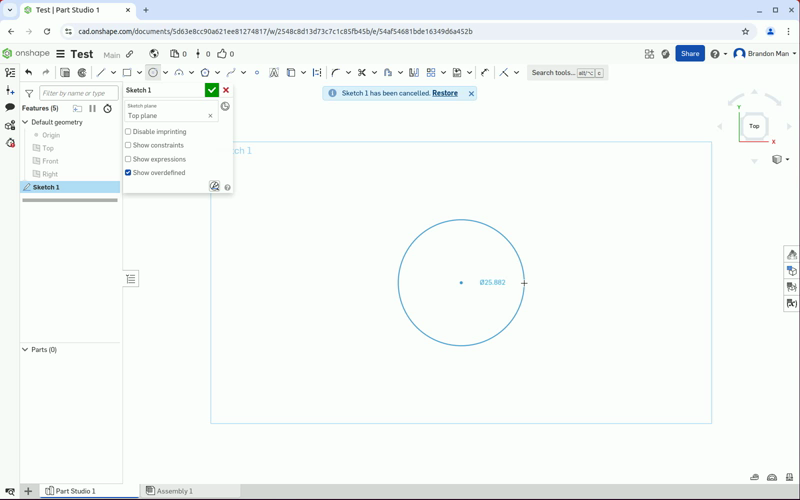
key(esc)
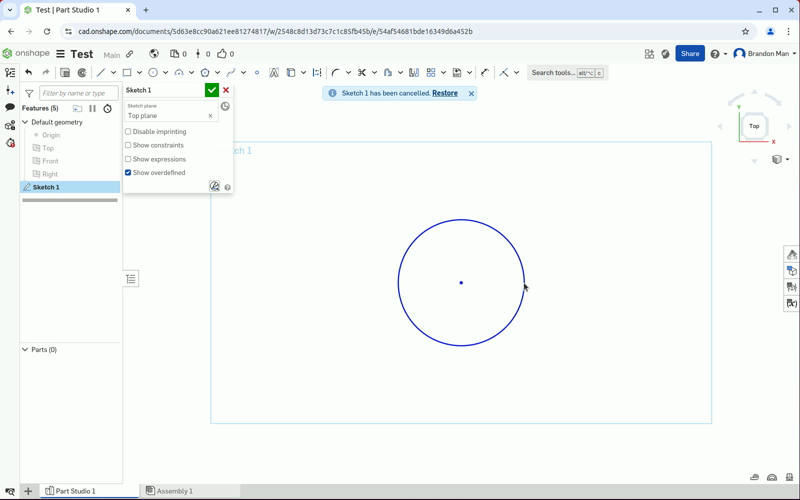
mouse_move(461, 302)
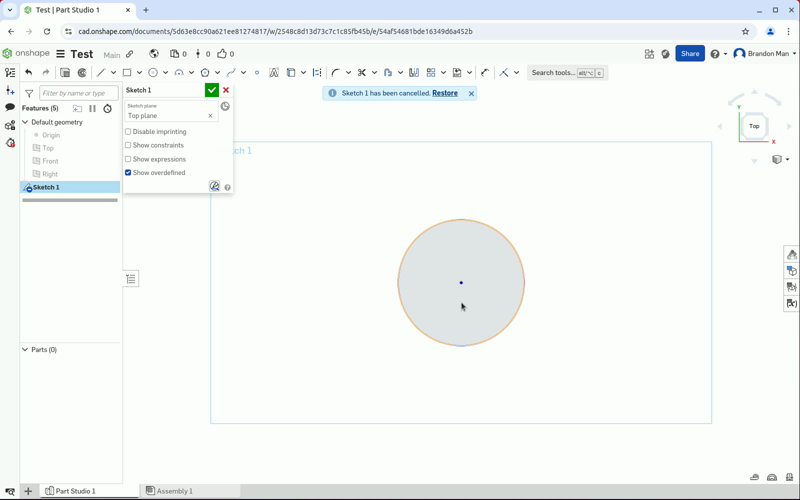
click(461, 302)
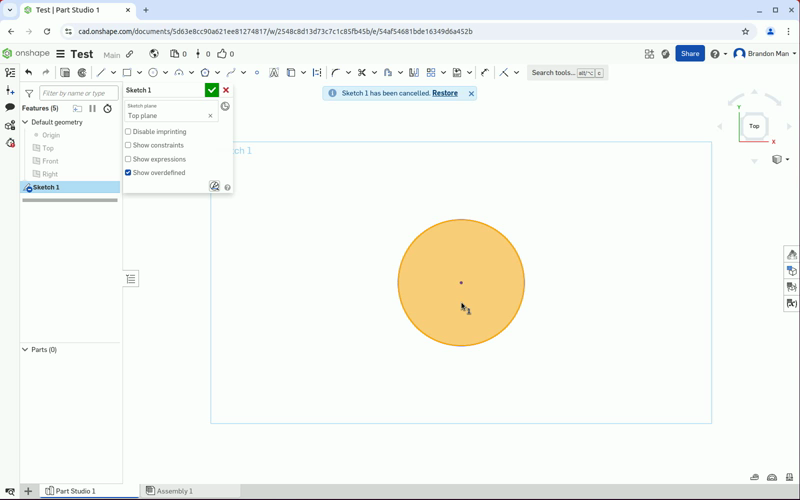
mouse_move(73, 352)
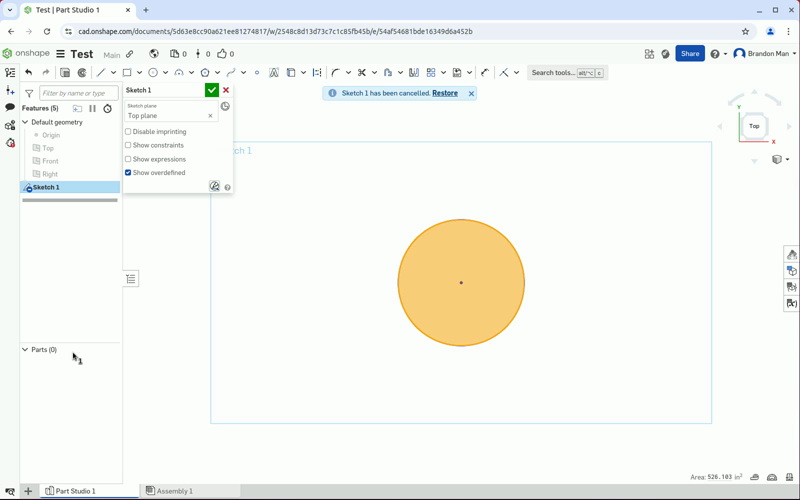
key(shift+y)
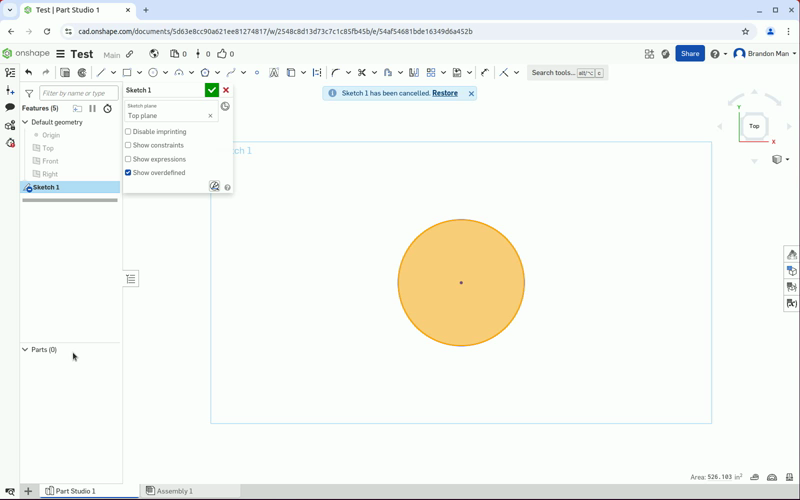
key(shift+e)
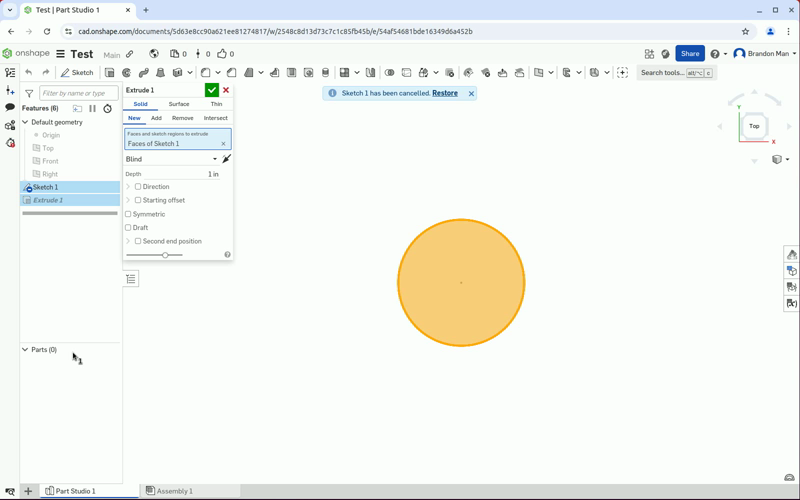
mouse_move(143, 106)
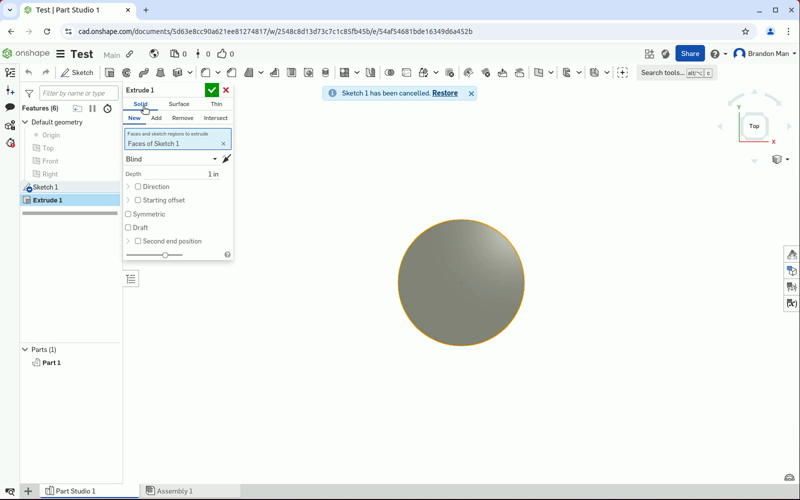
click(143, 106)
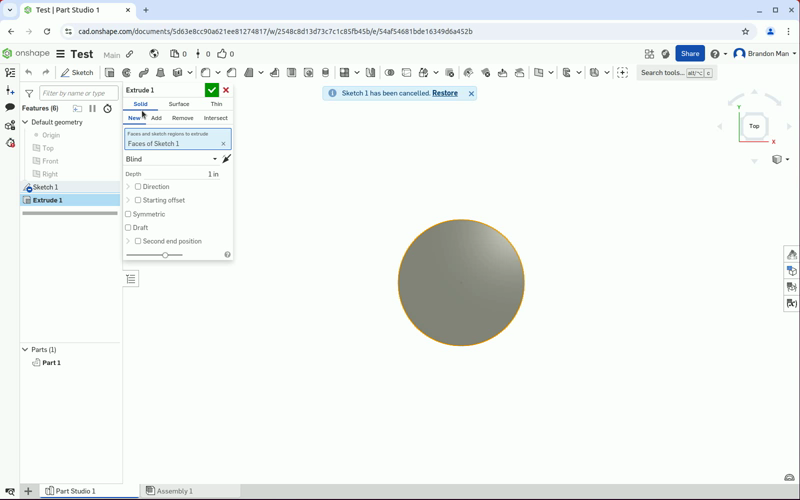
mouse_move(137, 120)
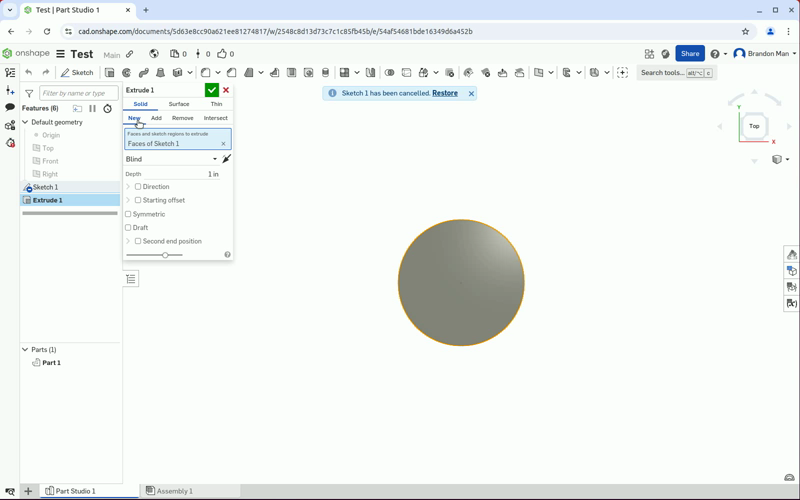
click(137, 120)
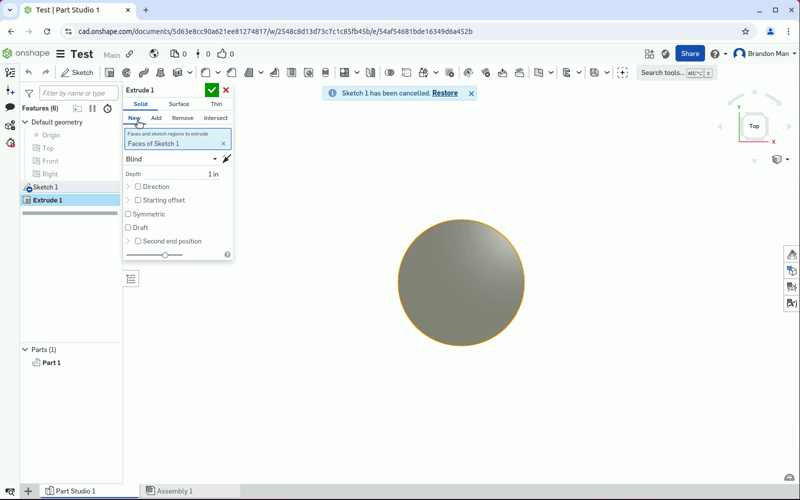
key(tab, 4)
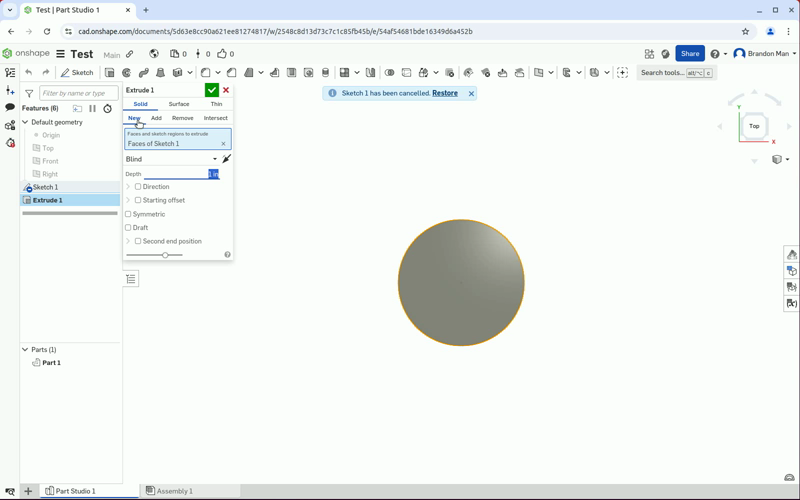
text(11.554)
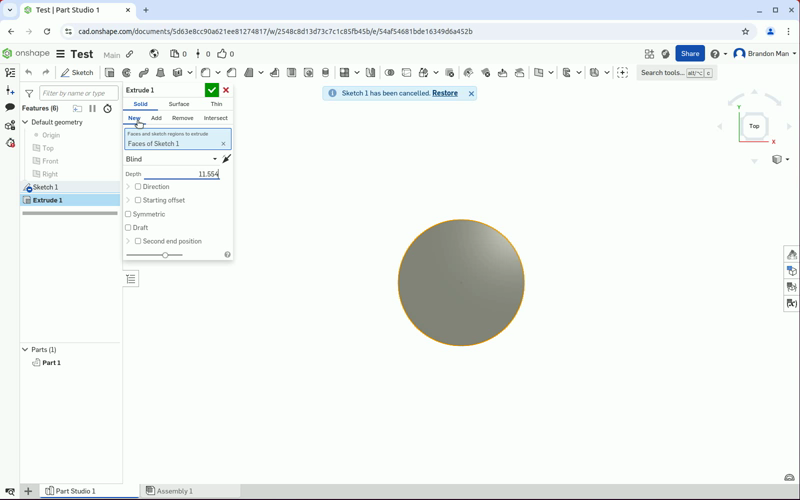
key(enter)
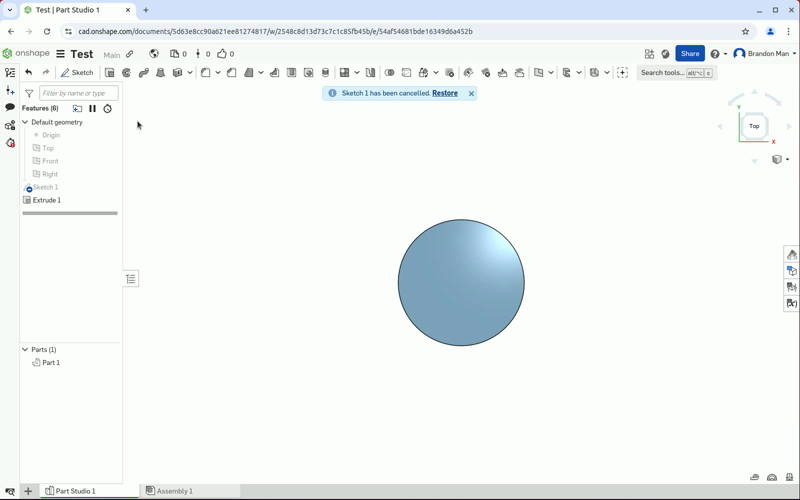
key(shift+h)
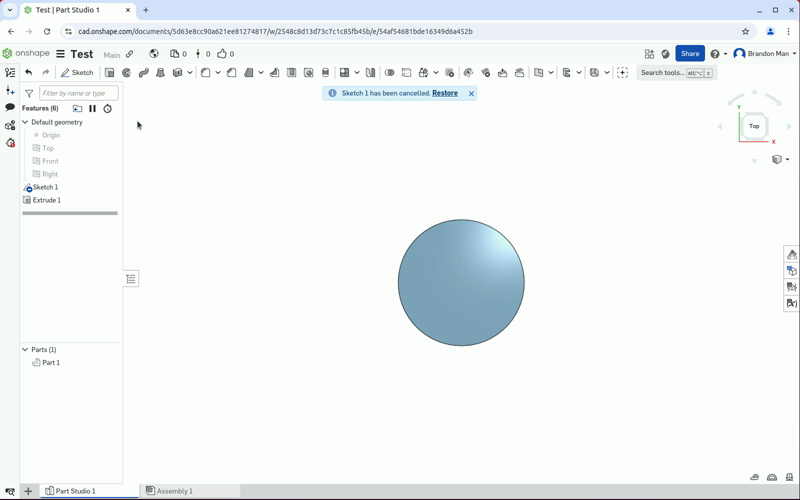
key(shift+h)
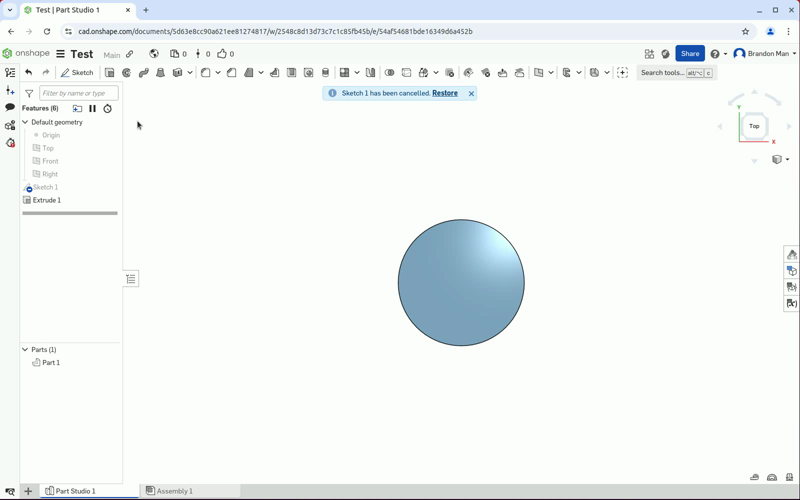
mouse_move(73, 189)
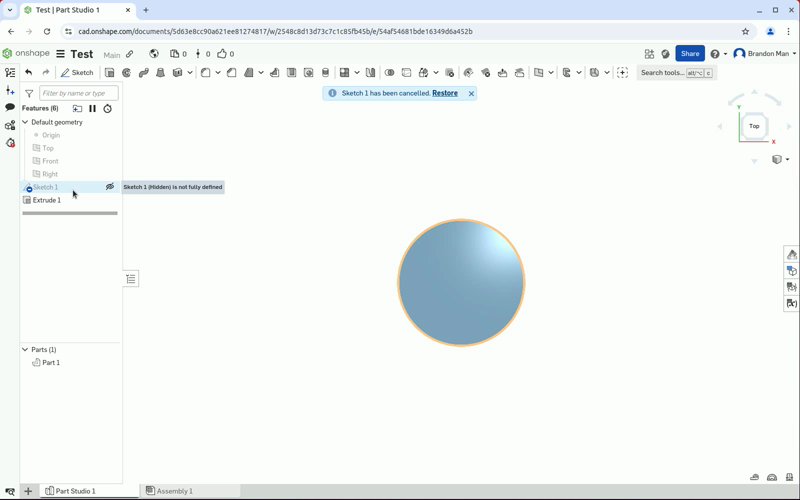
click(73, 189)
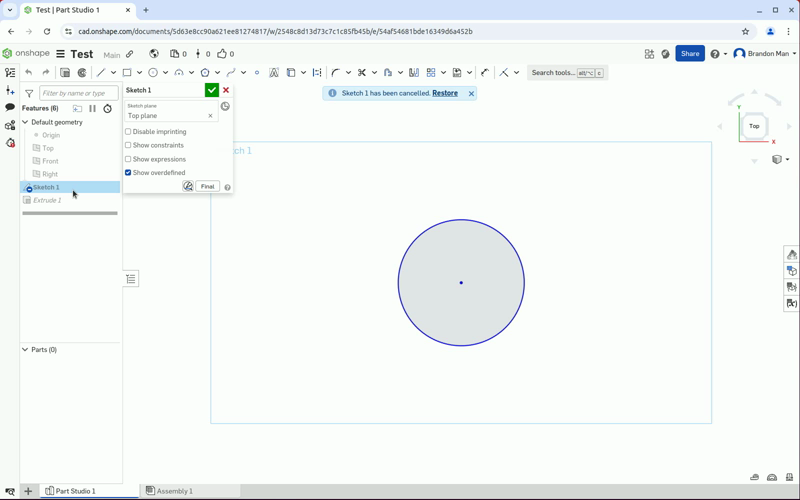
mouse_move(229, 92)
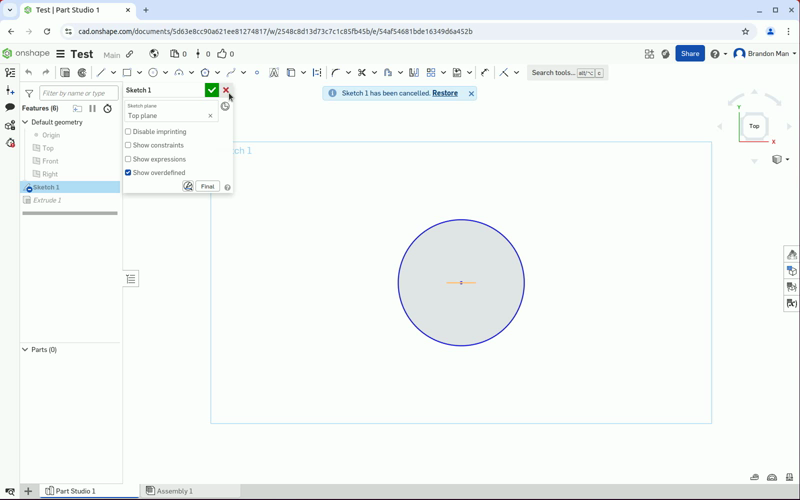
click(229, 92)
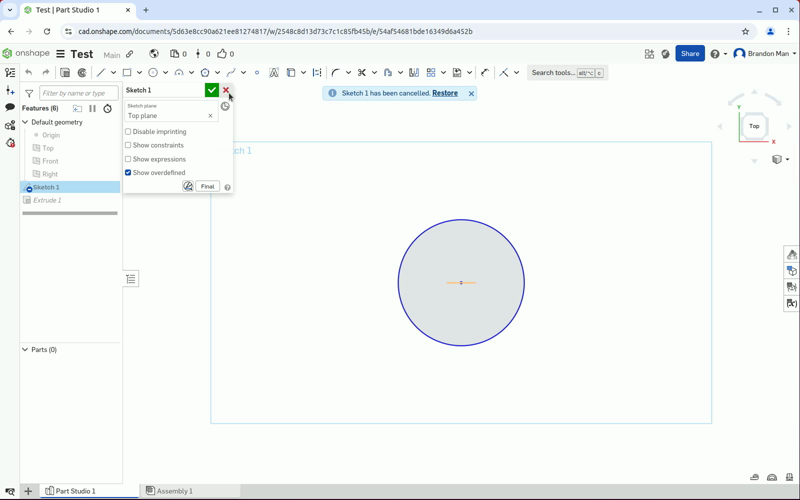
key(shift+s)
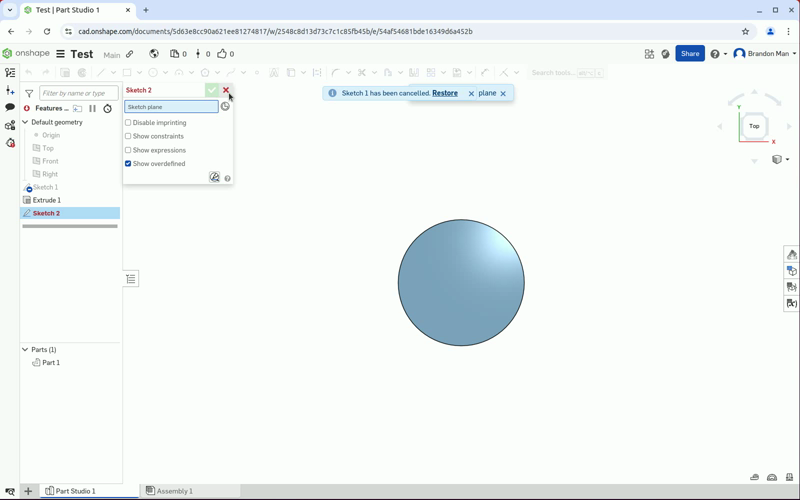
mouse_move(73, 150)
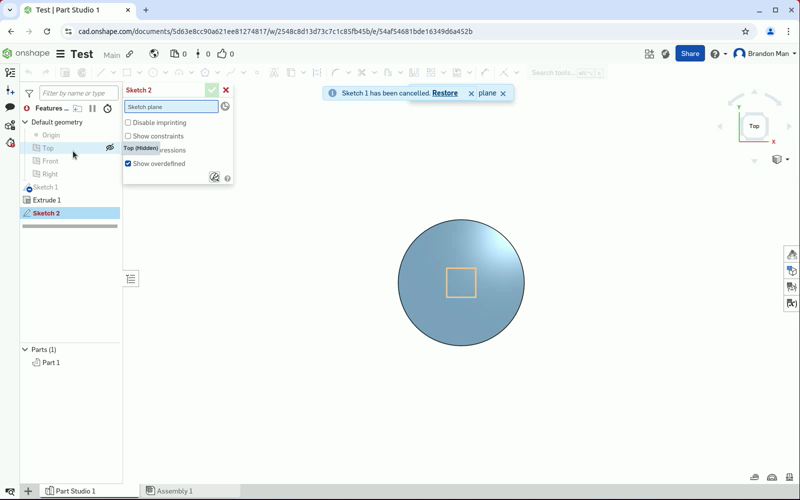
click(73, 150)
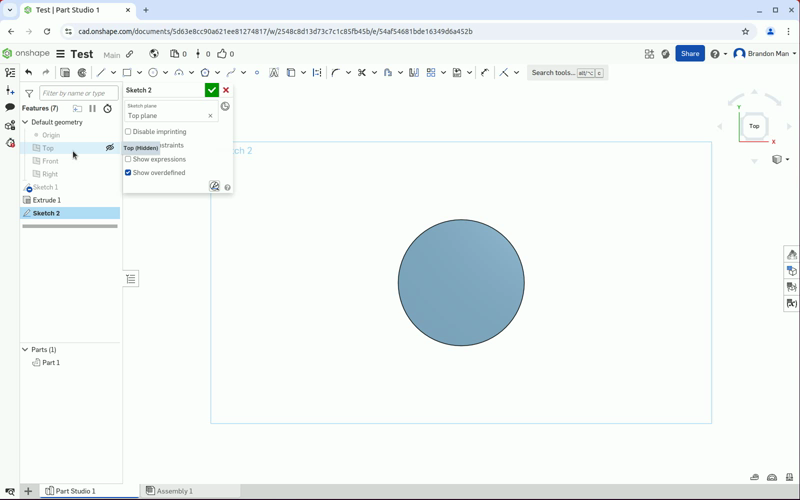
mouse_move(73, 352)
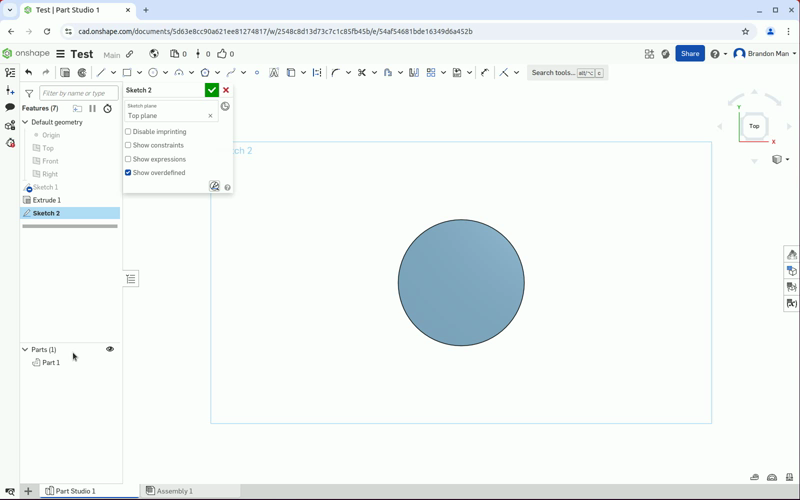
key(y)
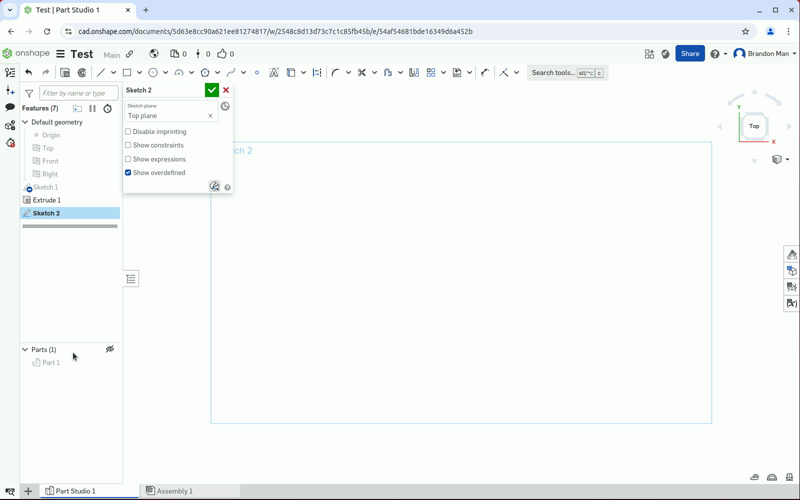
key(c)
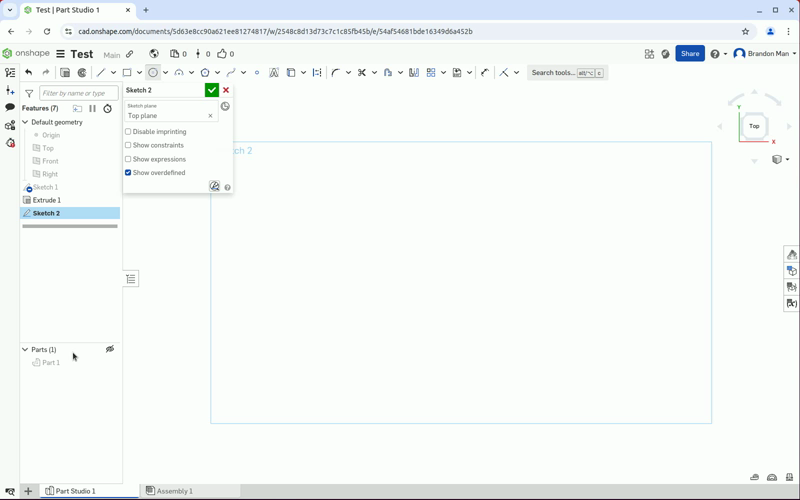
key_down(shift)
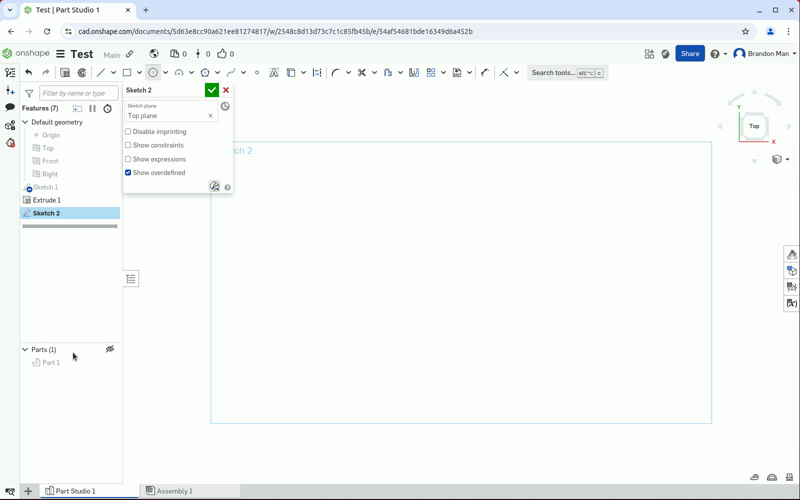
mouse_move(461, 282)
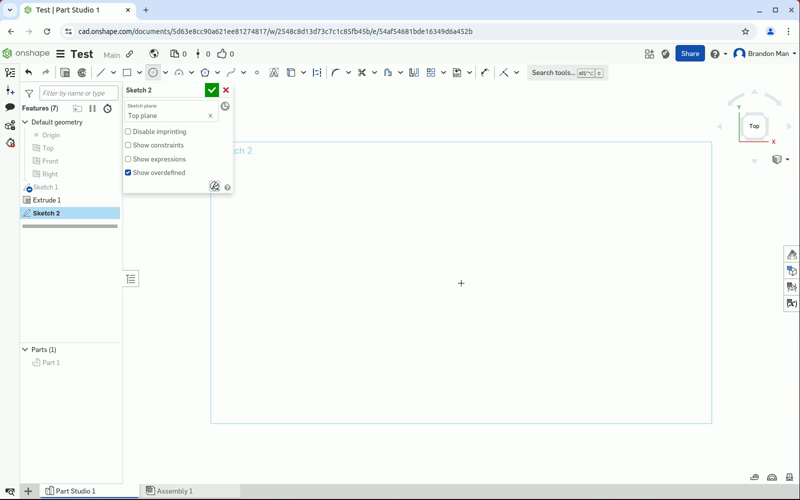
click(461, 282)
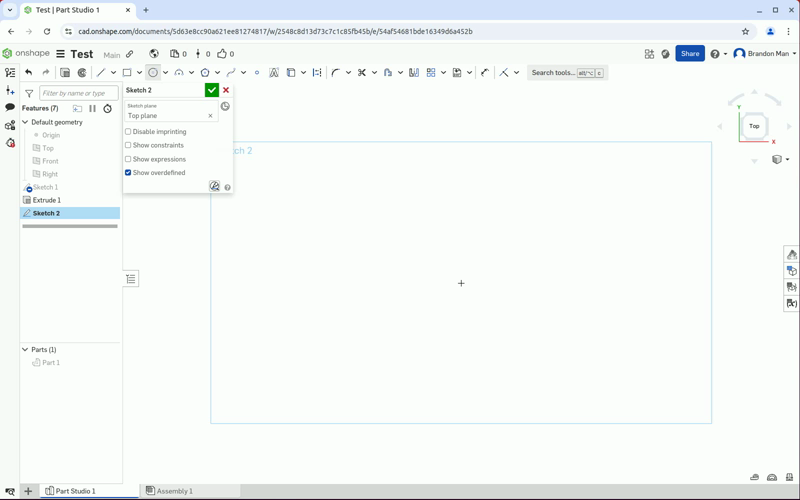
key_up(shift)
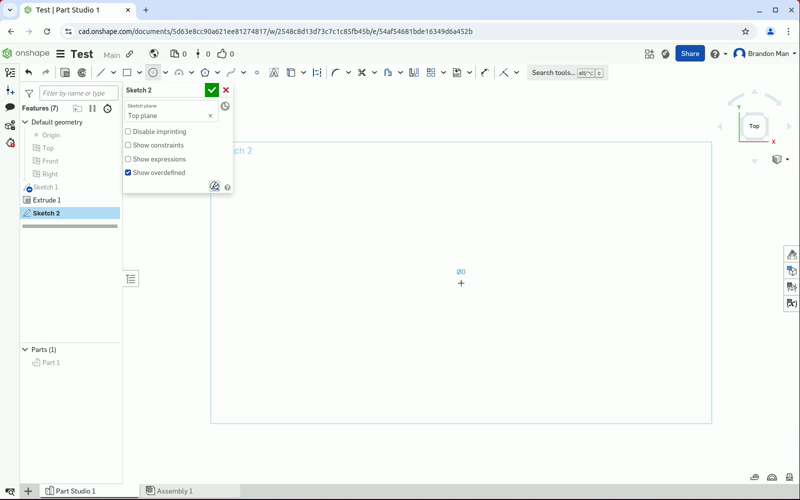
mouse_move(544, 282)
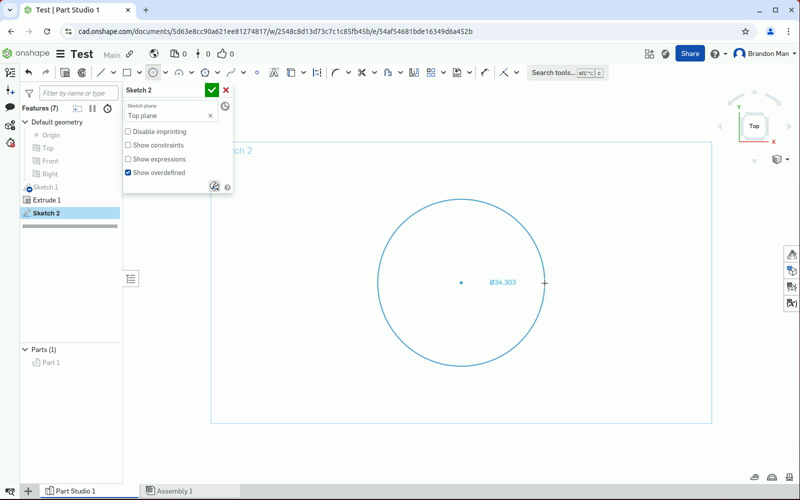
click(544, 282)
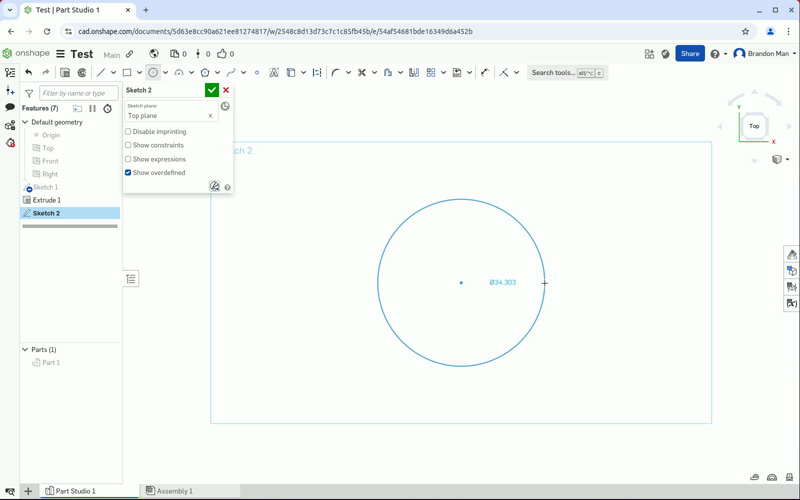
key(esc)
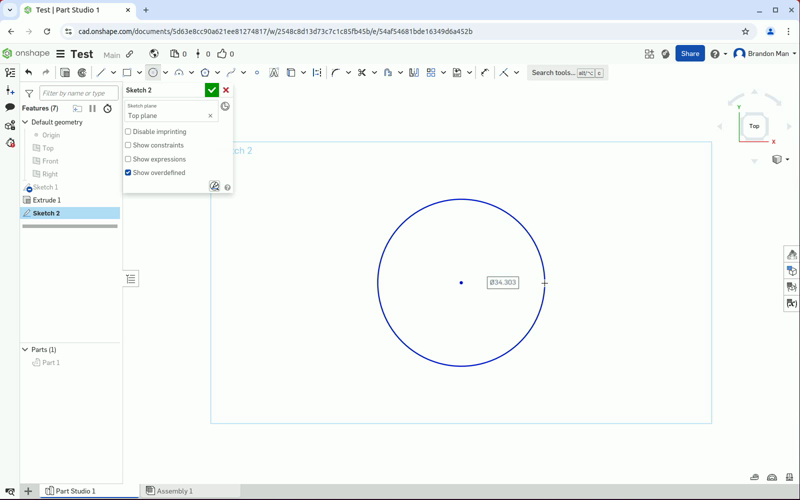
key(c)
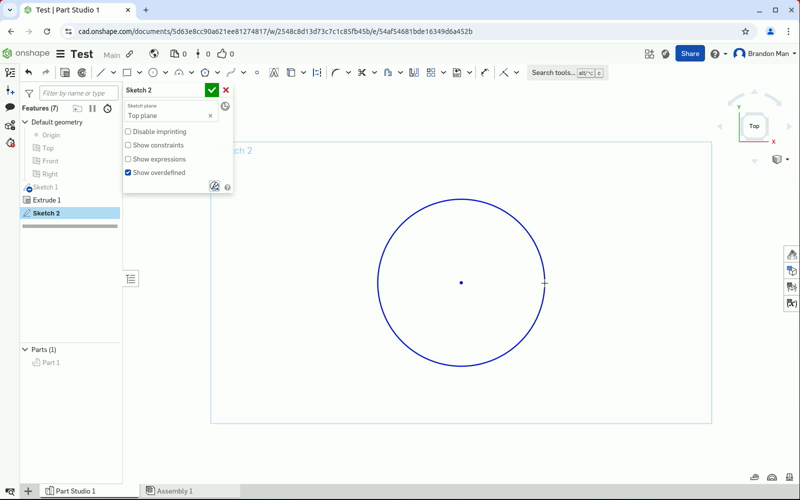
key_down(shift)
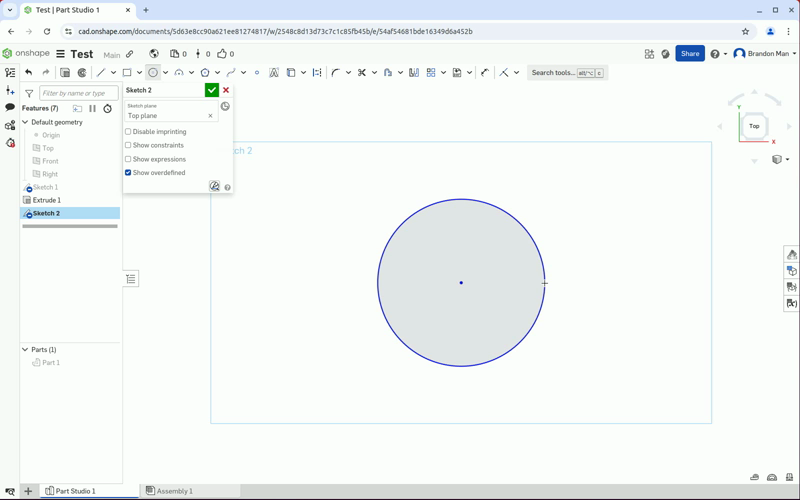
mouse_move(461, 282)
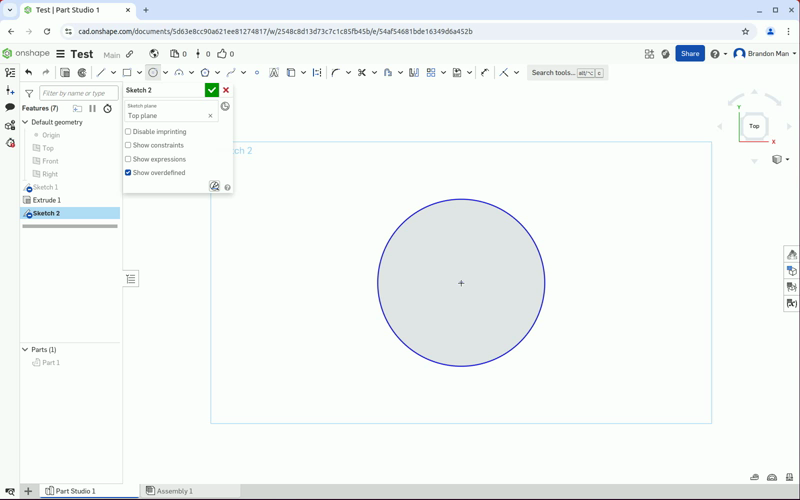
click(461, 282)
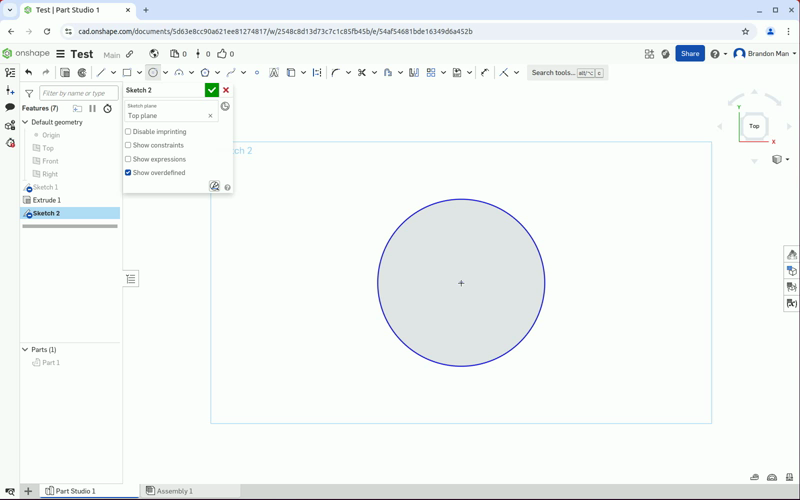
key_up(shift)
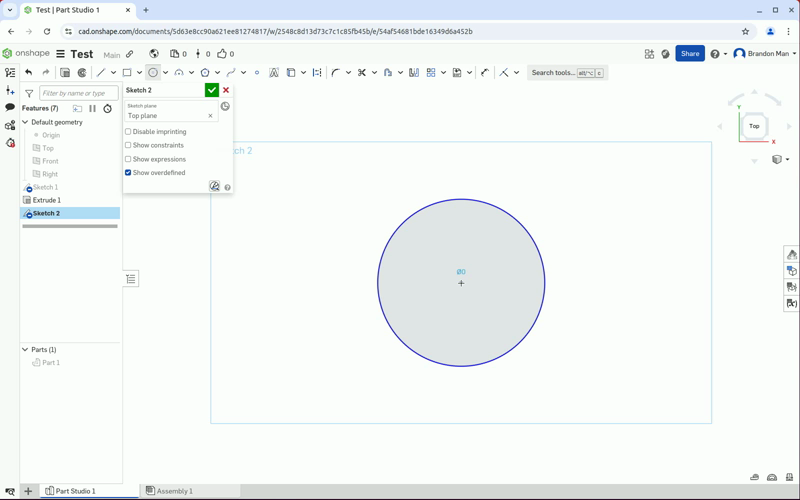
mouse_move(523, 282)
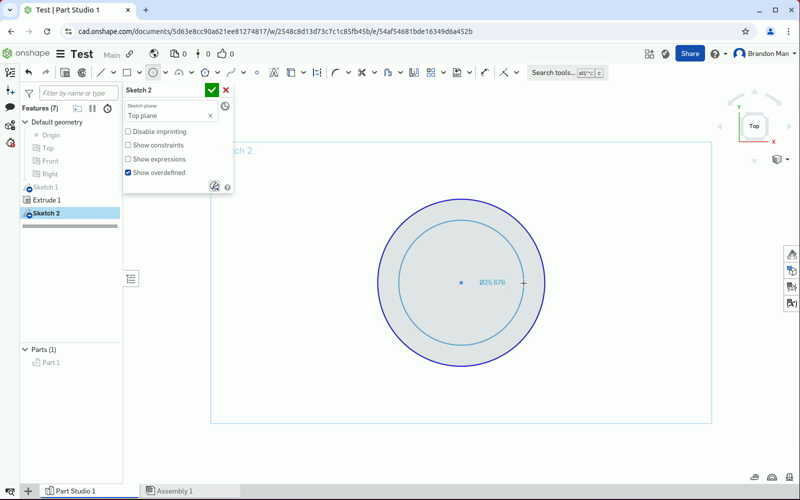
click(523, 282)
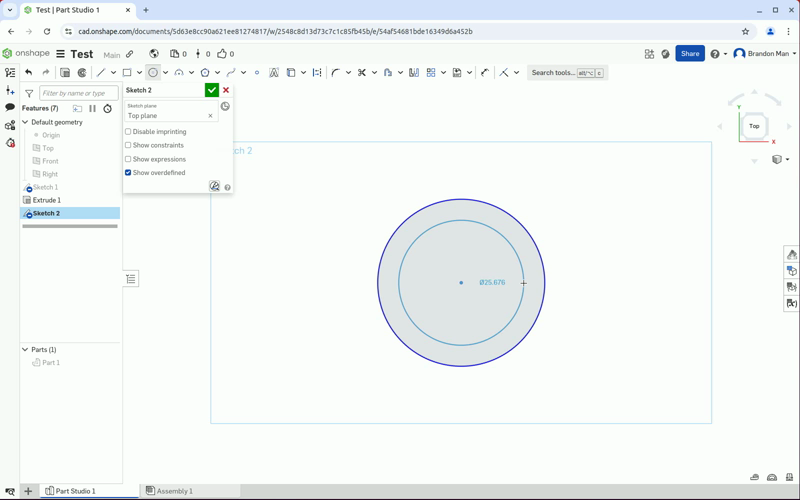
key(esc)
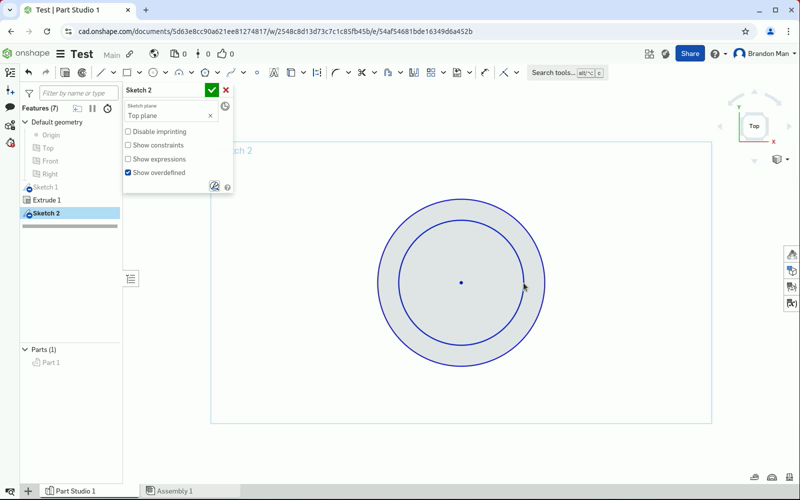
mouse_move(407, 326)
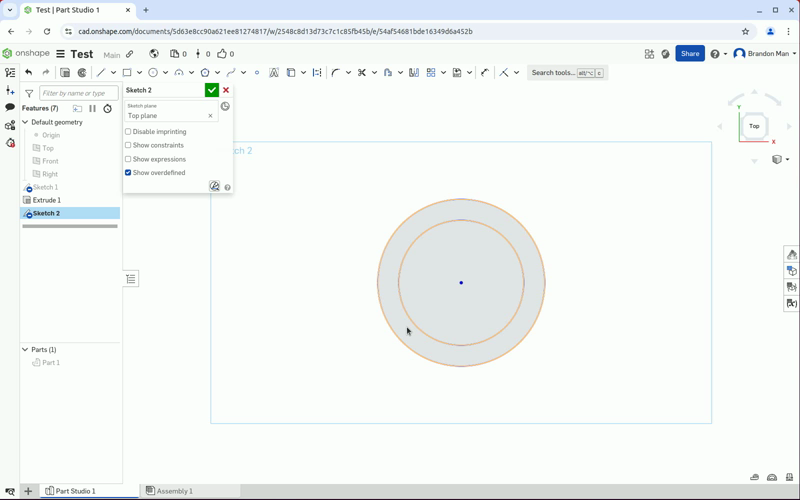
click(407, 326)
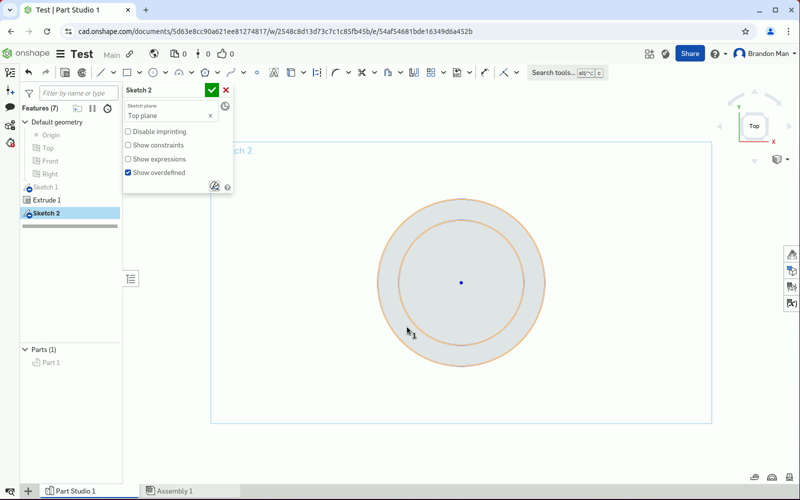
mouse_move(73, 352)
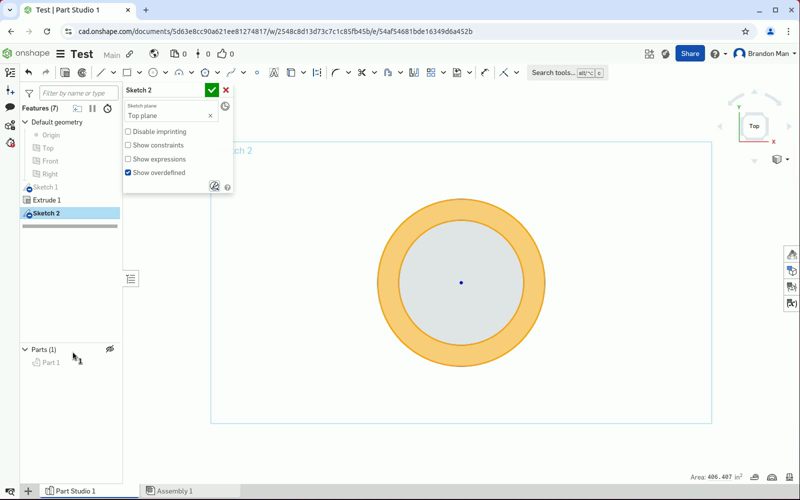
key(shift+y)
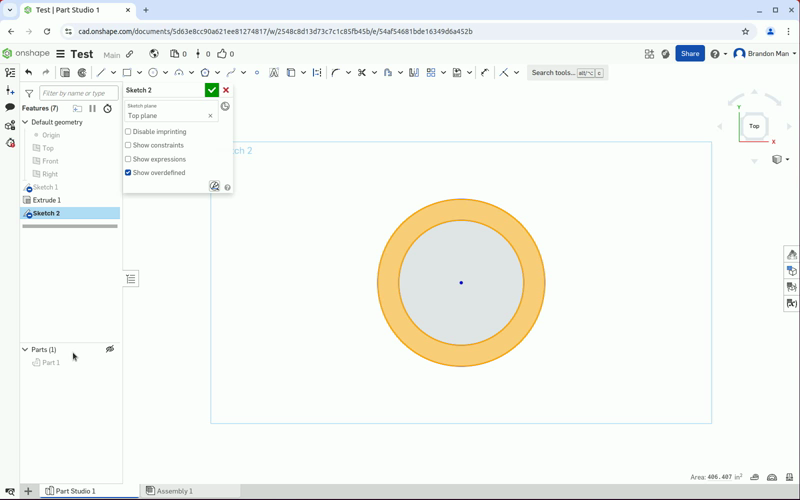
key(shift+e)
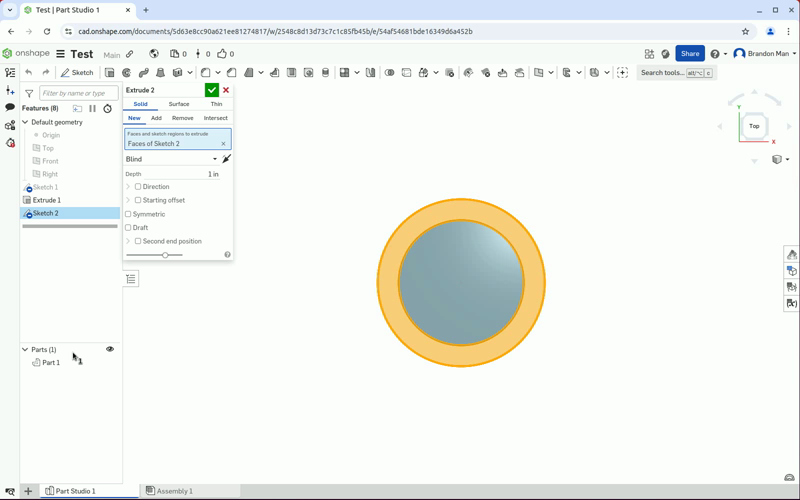
mouse_move(143, 106)
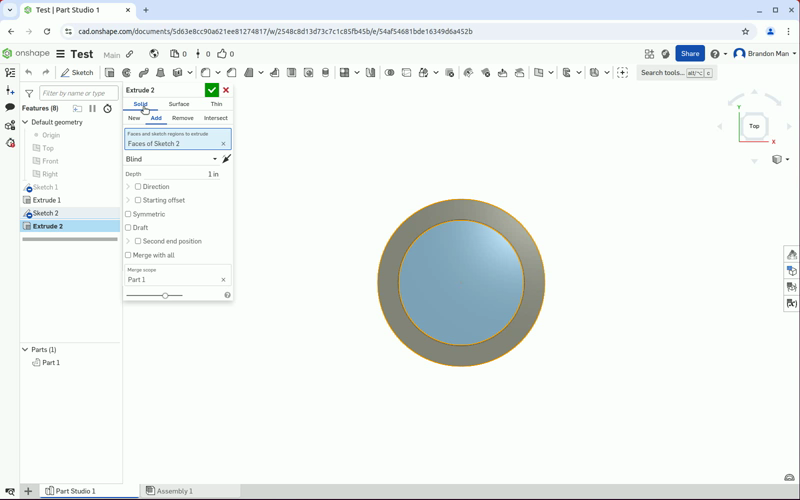
click(143, 106)
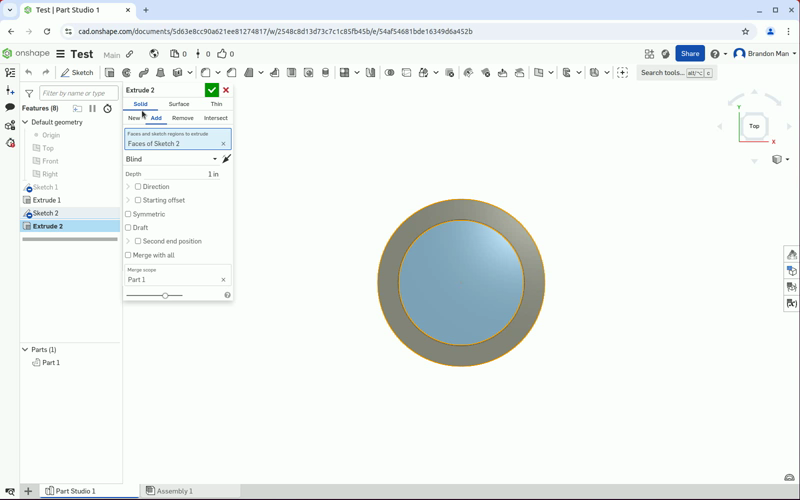
mouse_move(137, 120)
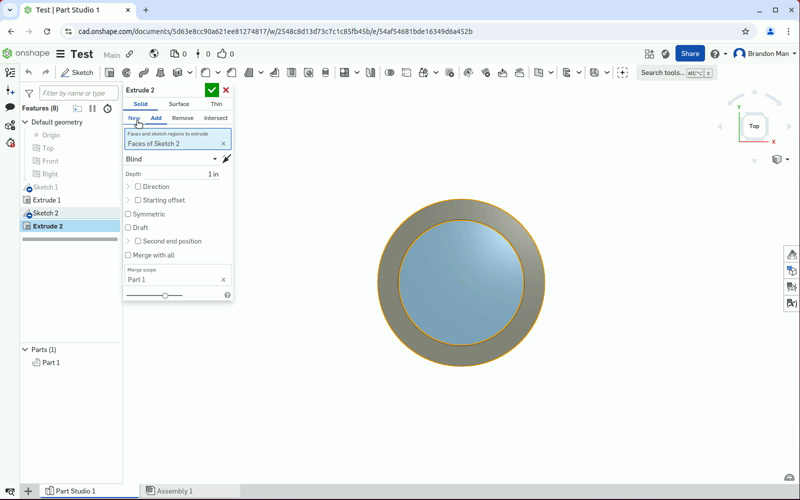
click(137, 120)
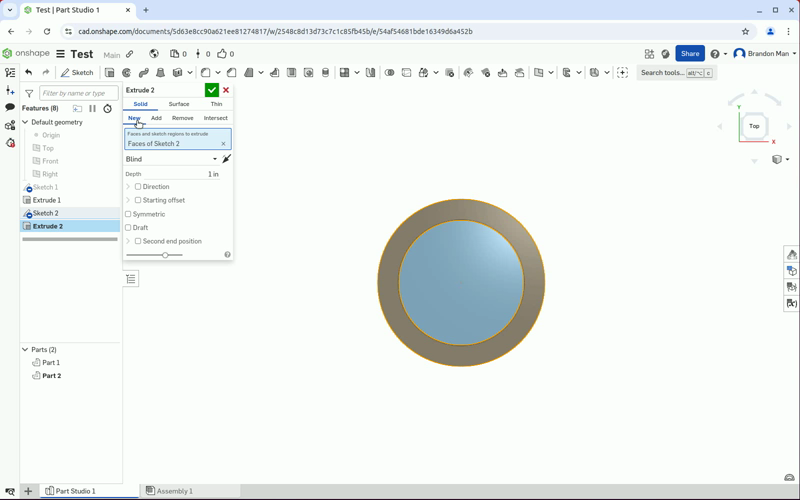
key(tab, 4)
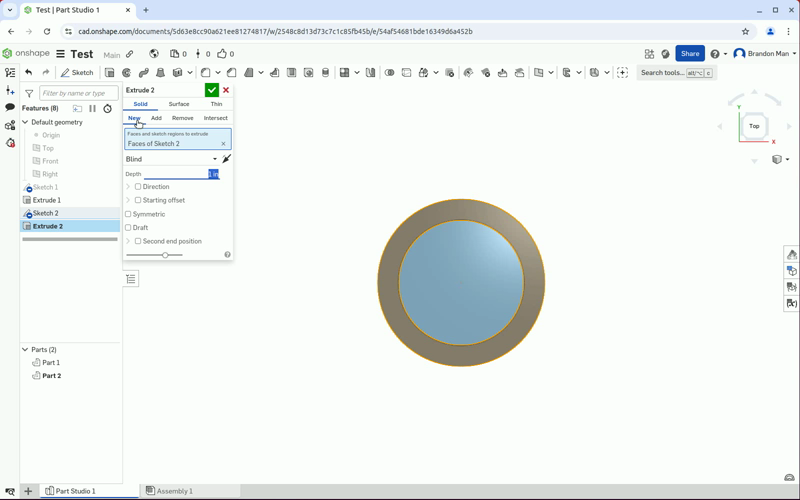
text(23.108)
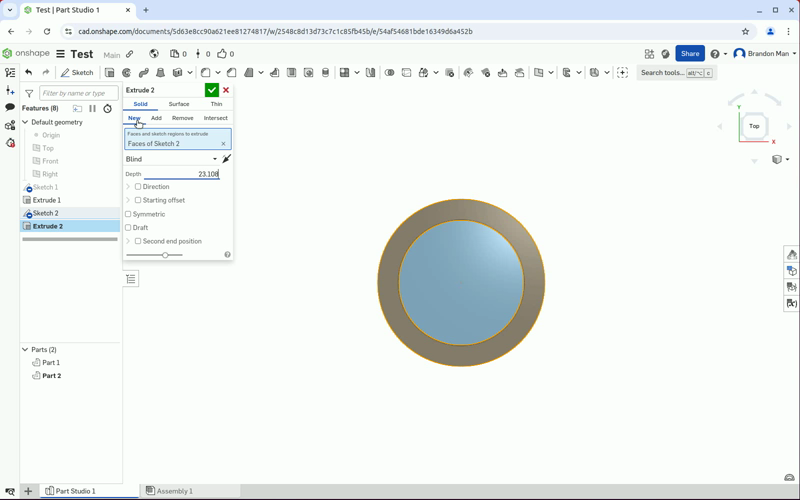
key(enter)
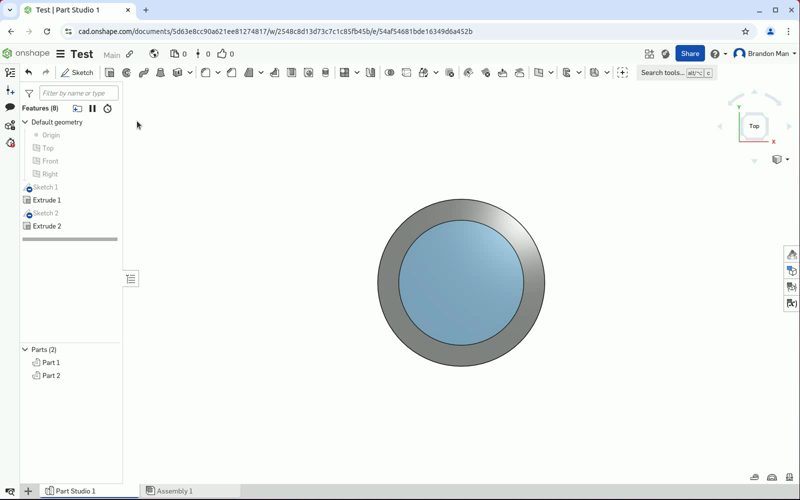
key(shift+h)
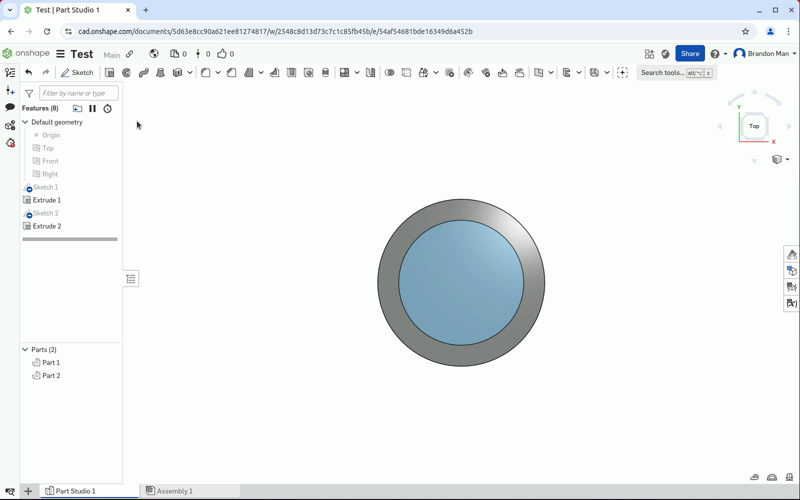
key(shift+h)
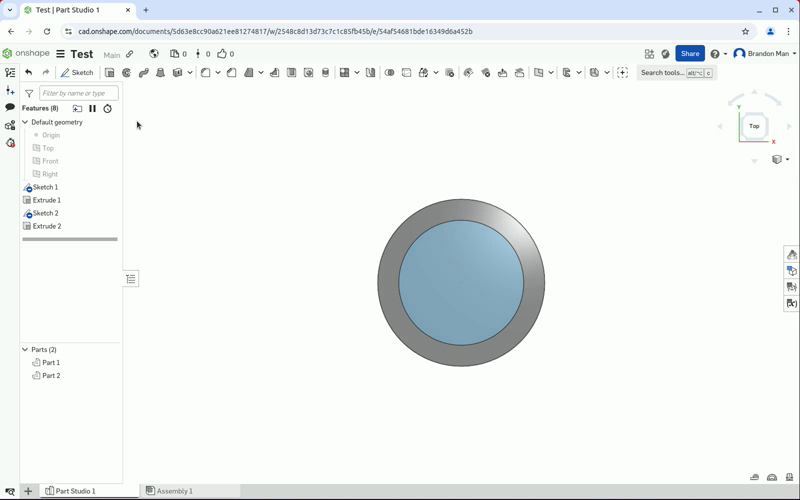
key(shift+7)
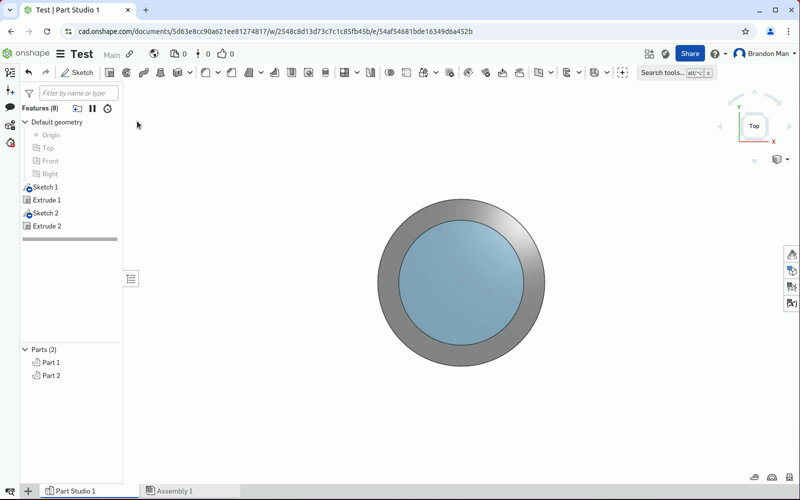
key(up, 3)
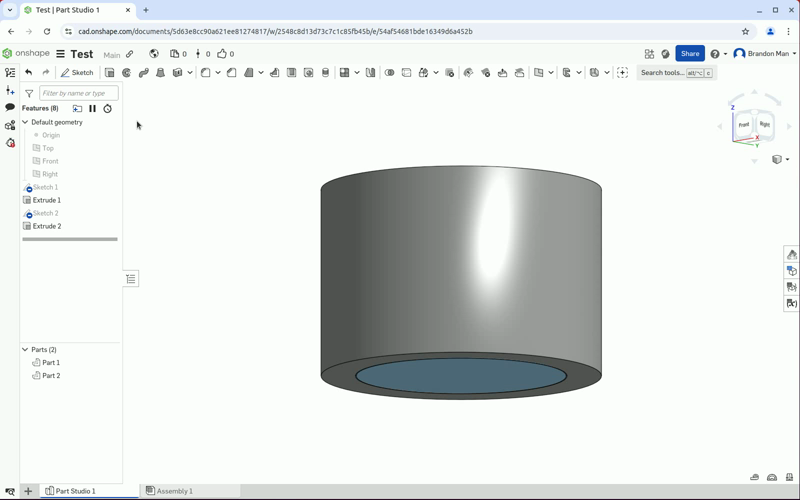
key(left, 3)
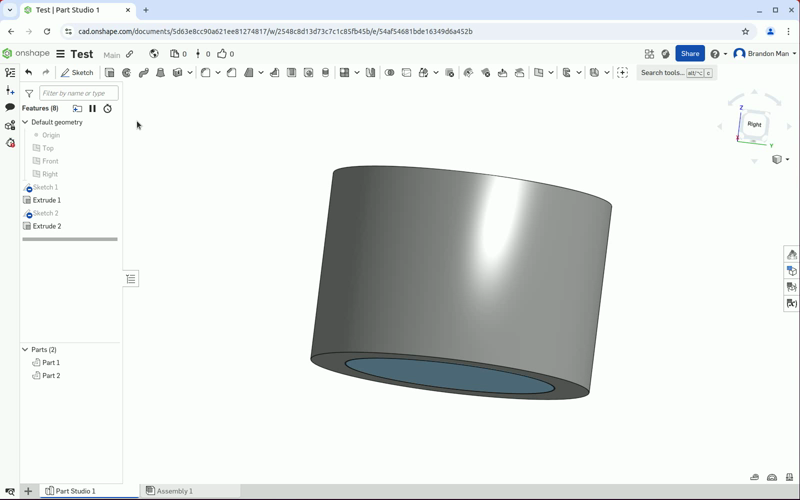
key(right, 3)
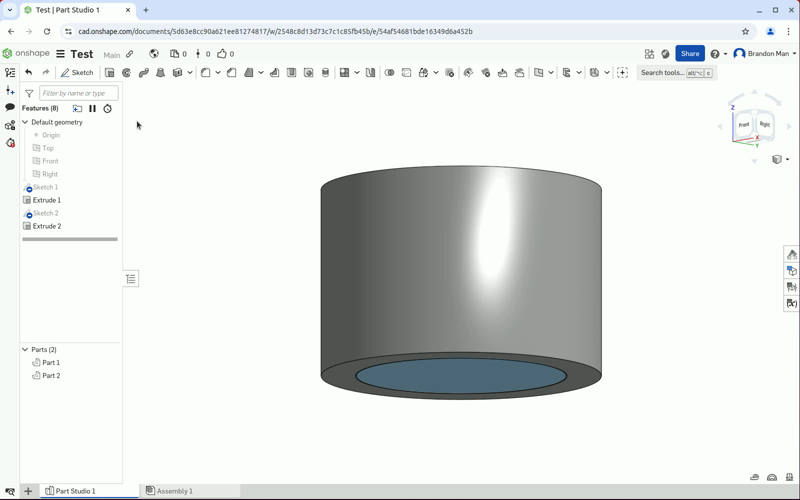
key(down, 3)
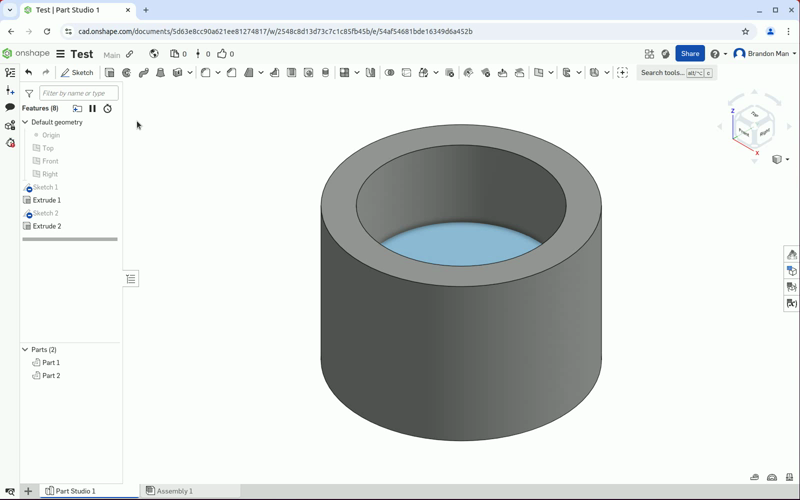
mouse_move(73, 189)
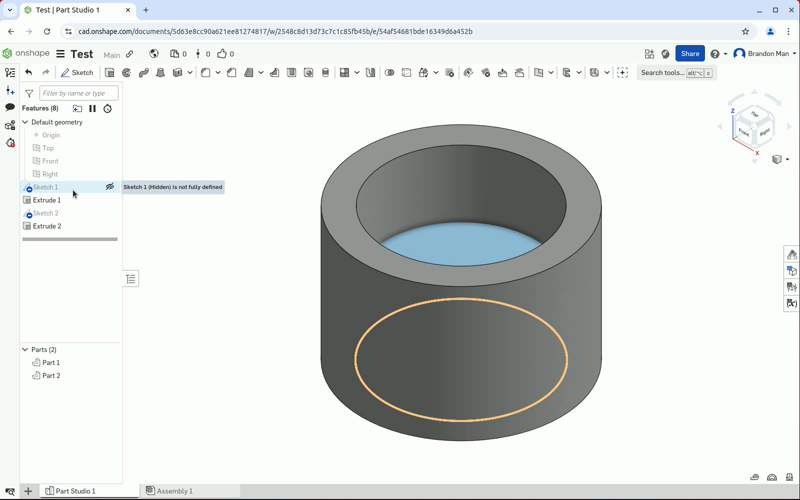
click(73, 189)